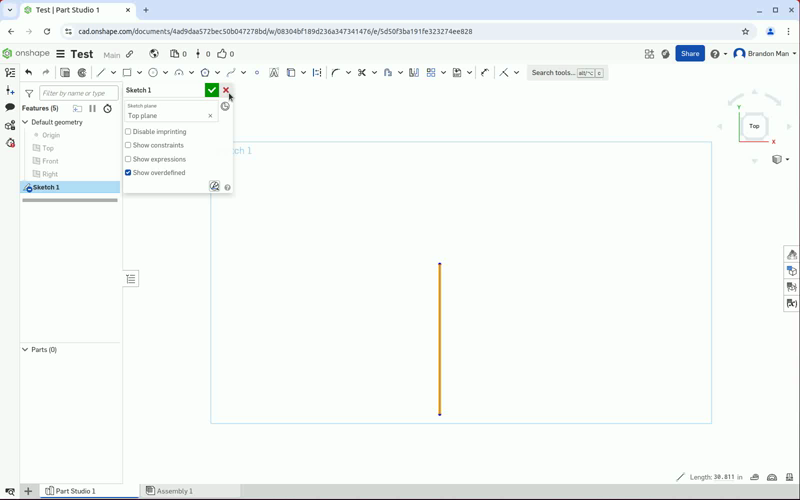
key(shift+h)
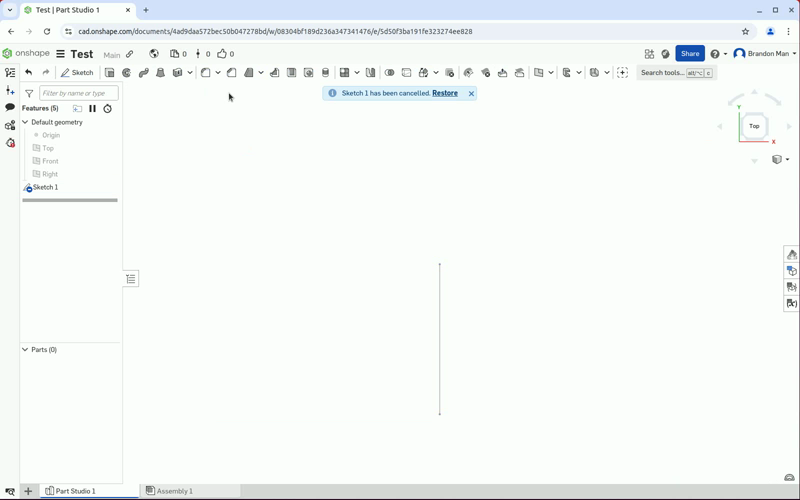
key(shift+s)
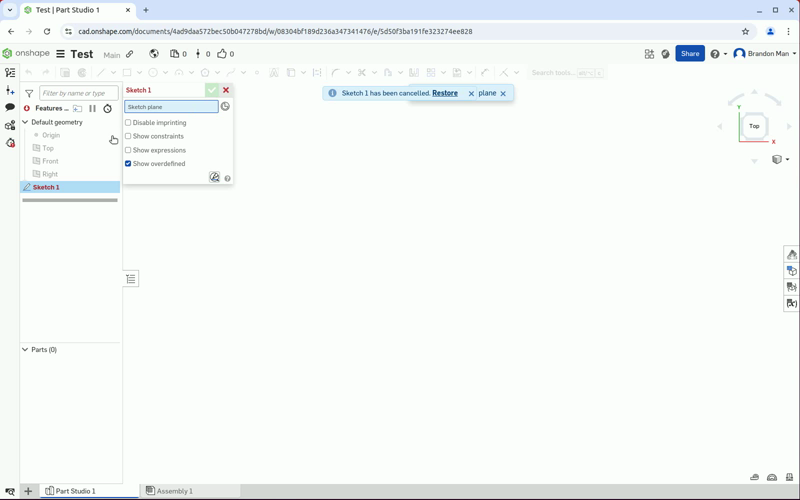
mouse_move(73, 150)
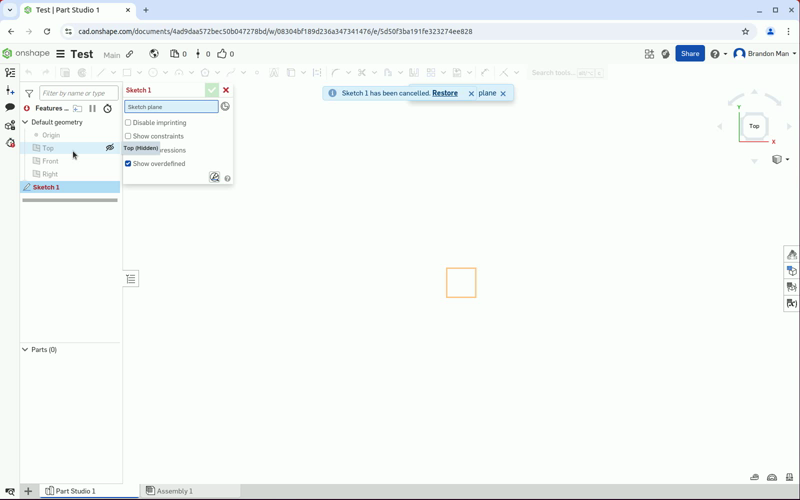
click(73, 150)
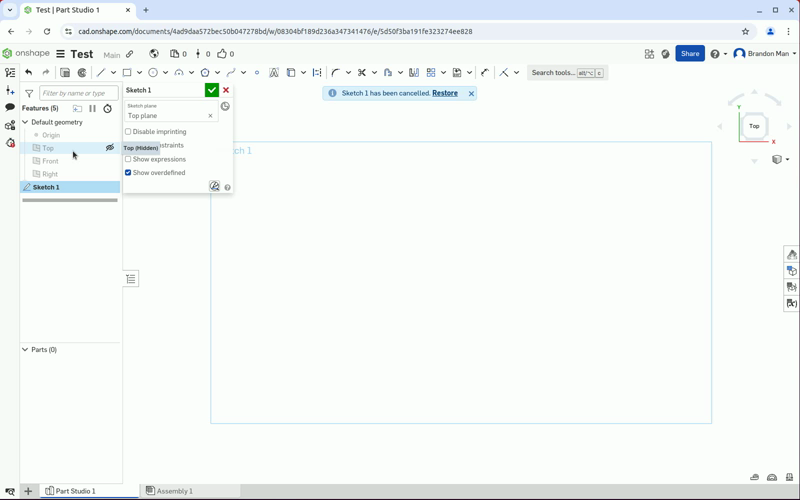
mouse_move(73, 352)
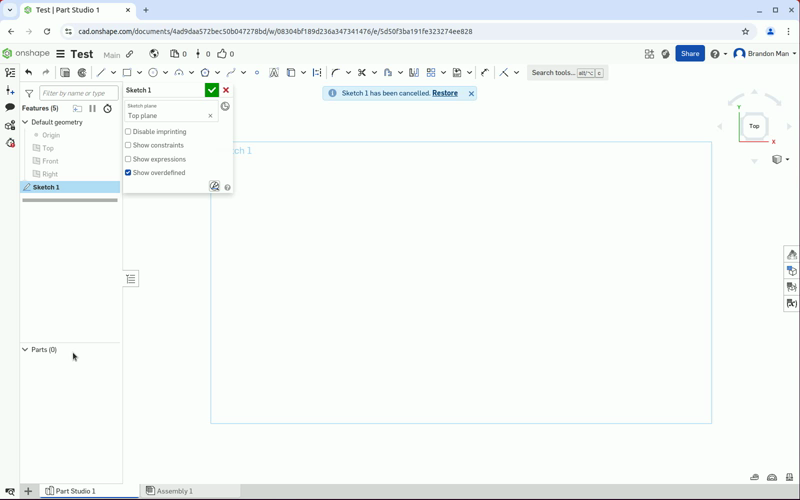
key(y)
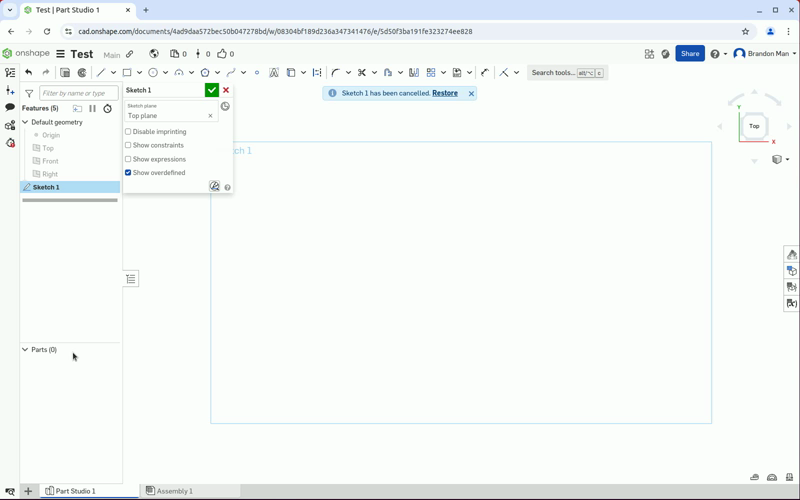
key(c)
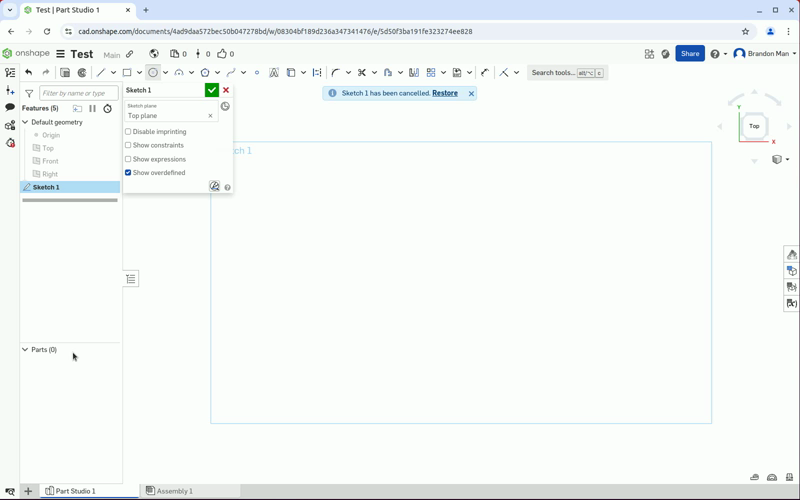
key_down(shift)
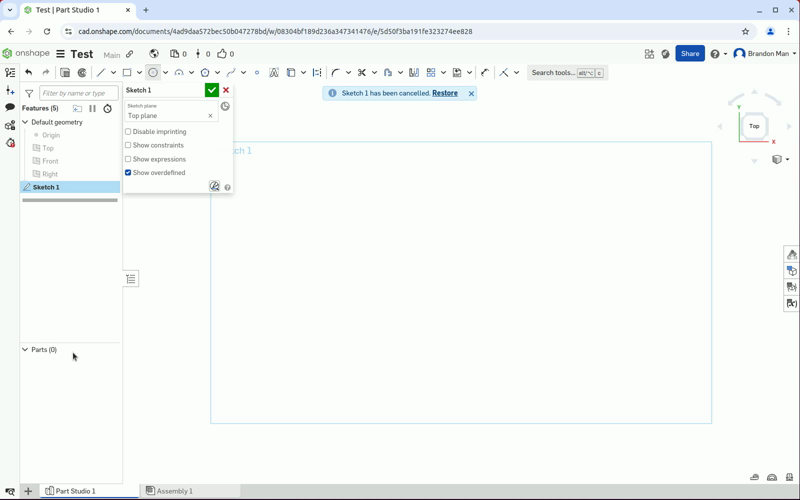
mouse_move(461, 282)
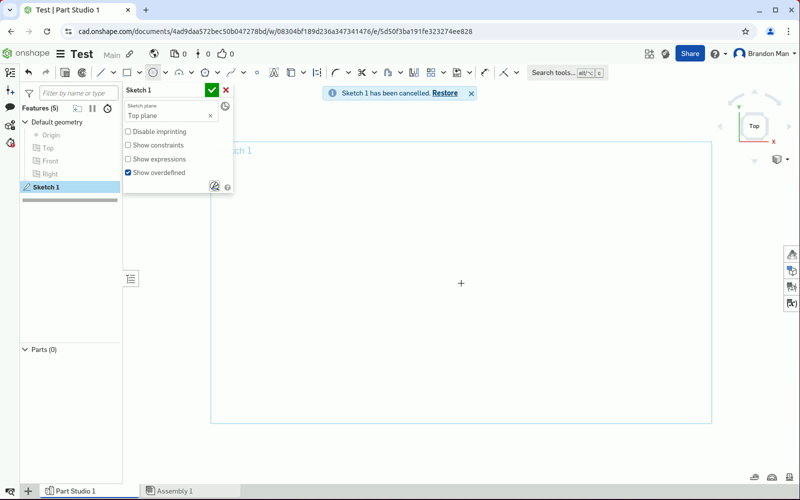
click(461, 282)
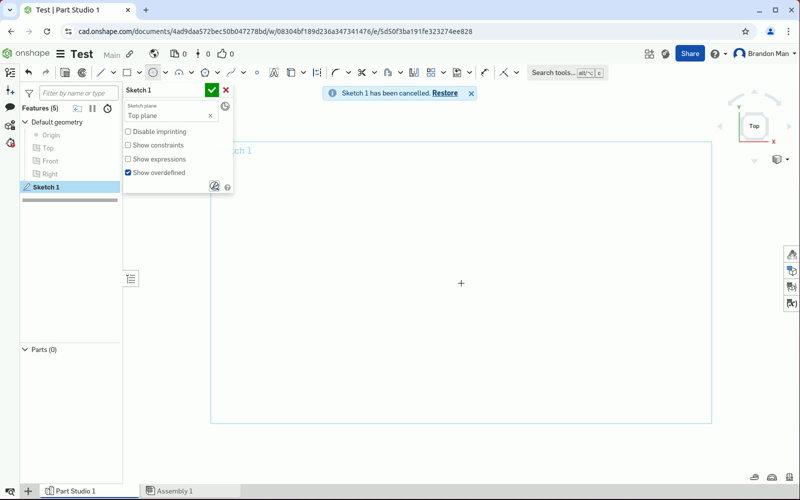
key_up(shift)
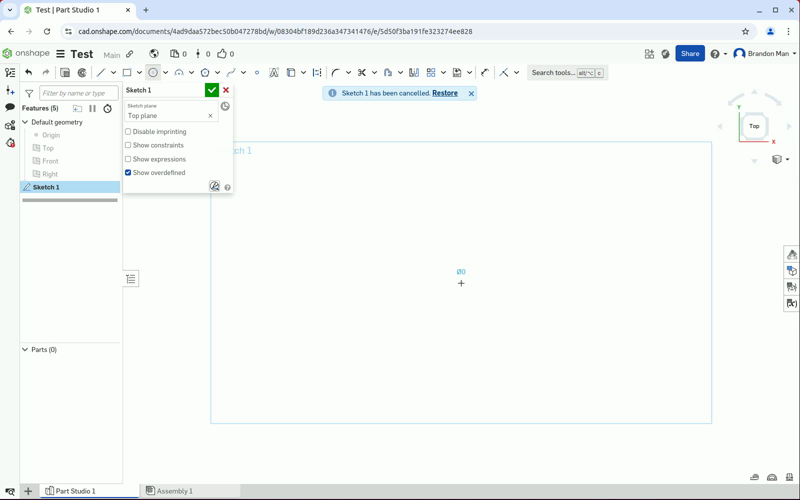
mouse_move(574, 282)
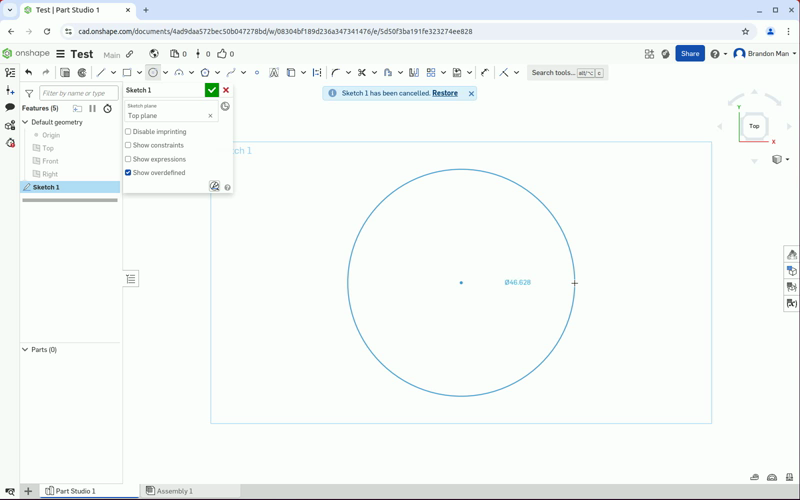
click(574, 282)
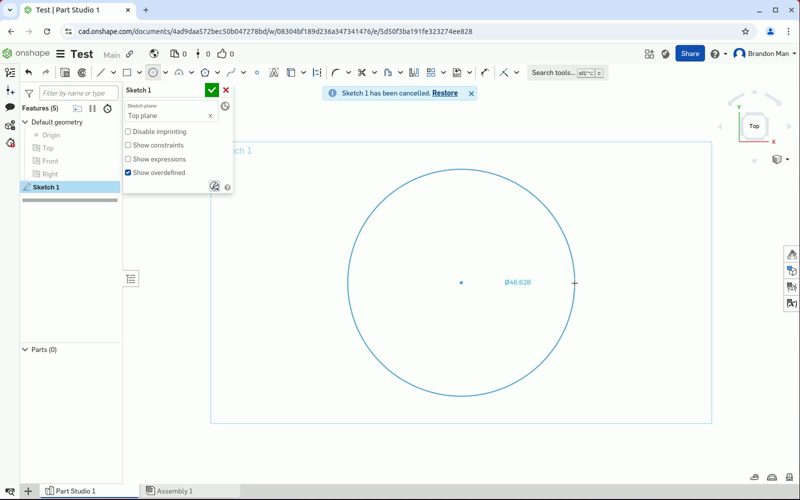
key(esc)
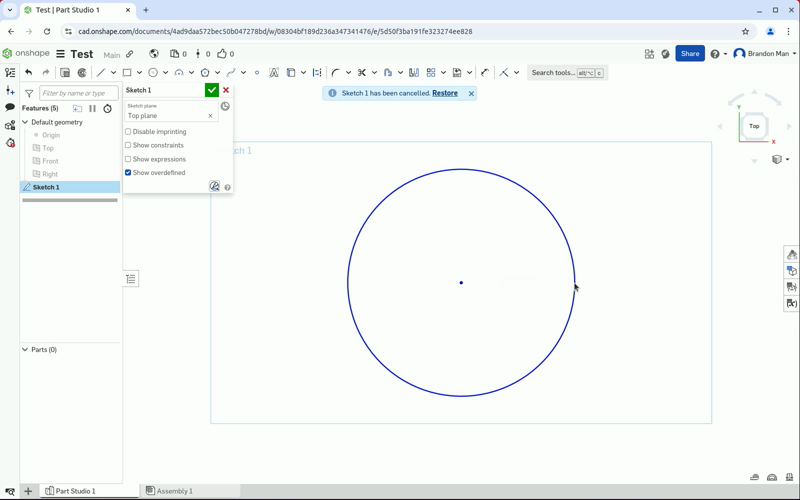
mouse_move(520, 320)
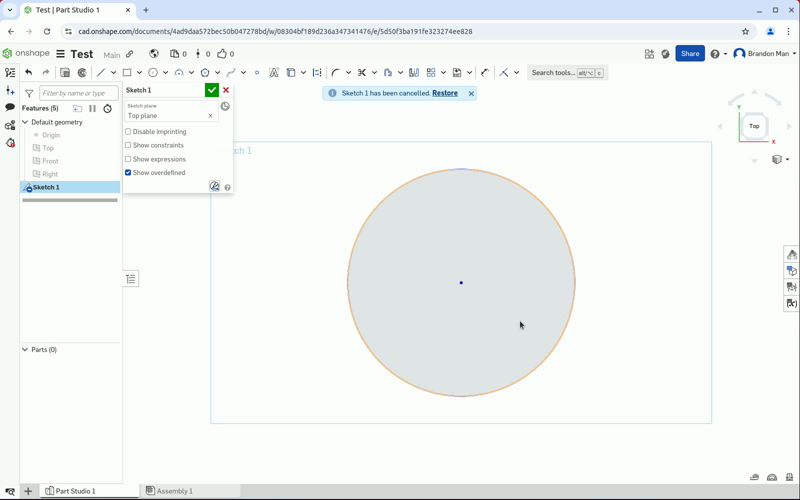
click(520, 320)
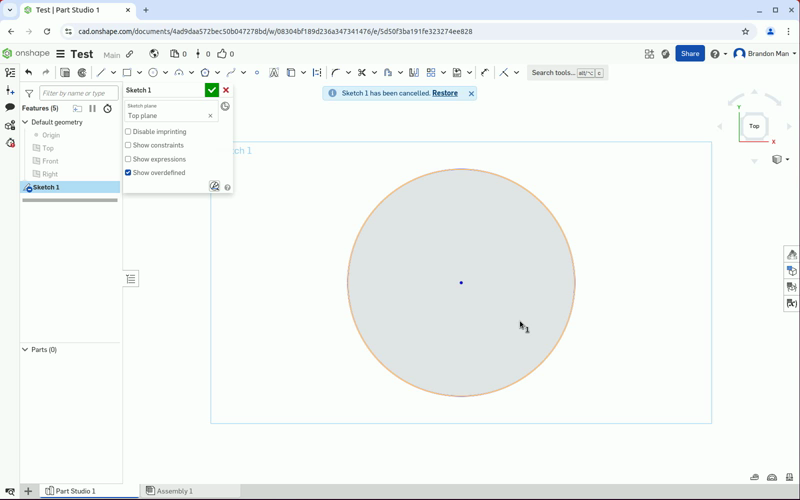
mouse_move(73, 352)
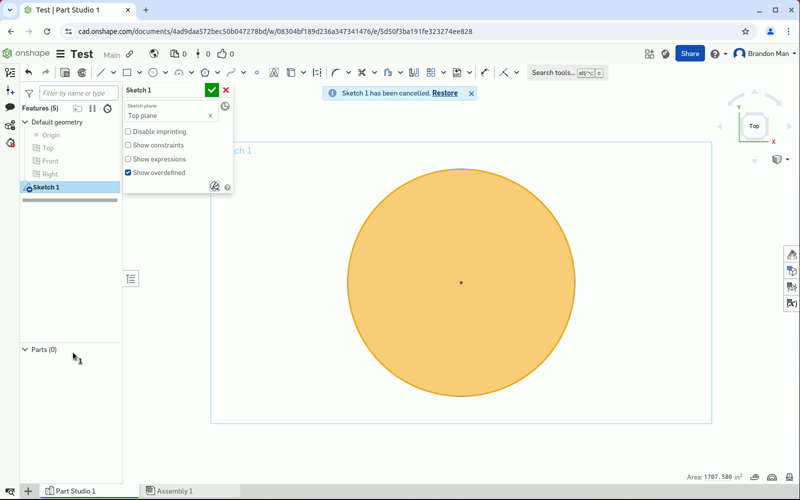
key(shift+y)
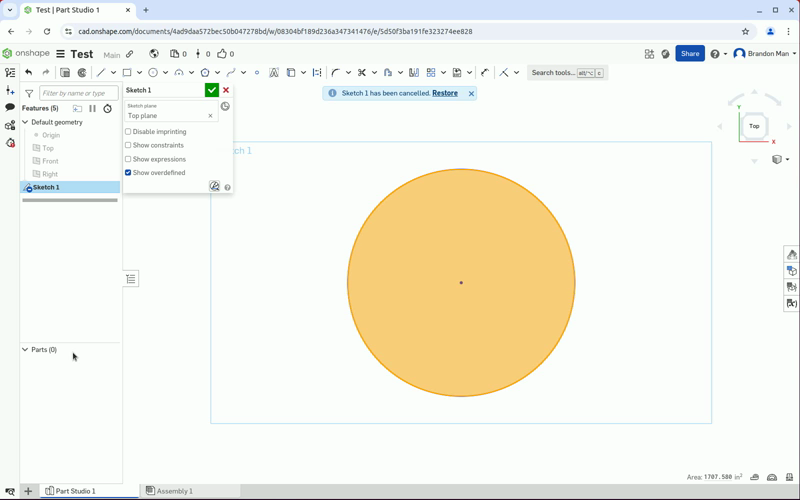
key(shift+e)
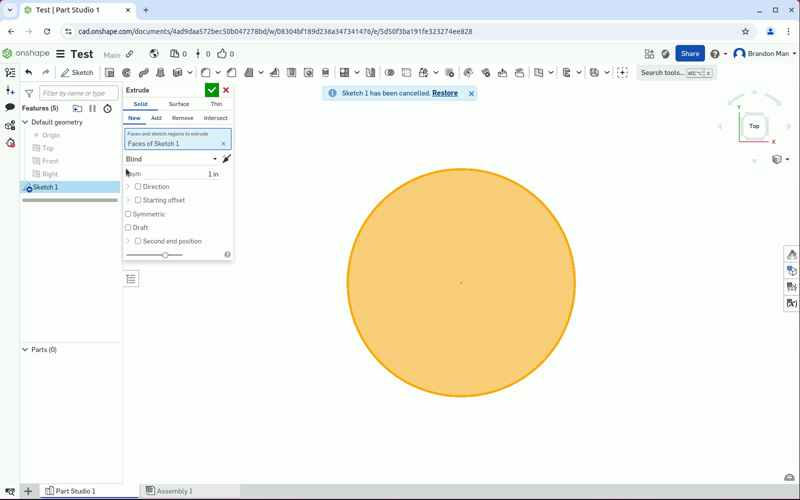
mouse_move(143, 106)
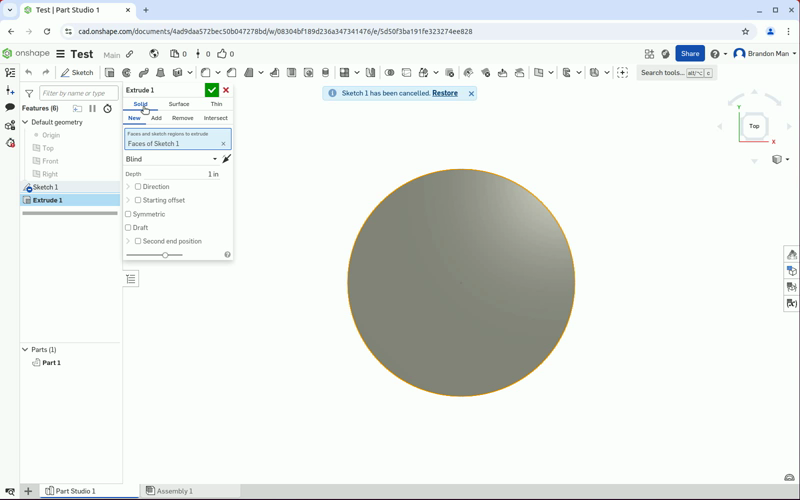
click(143, 106)
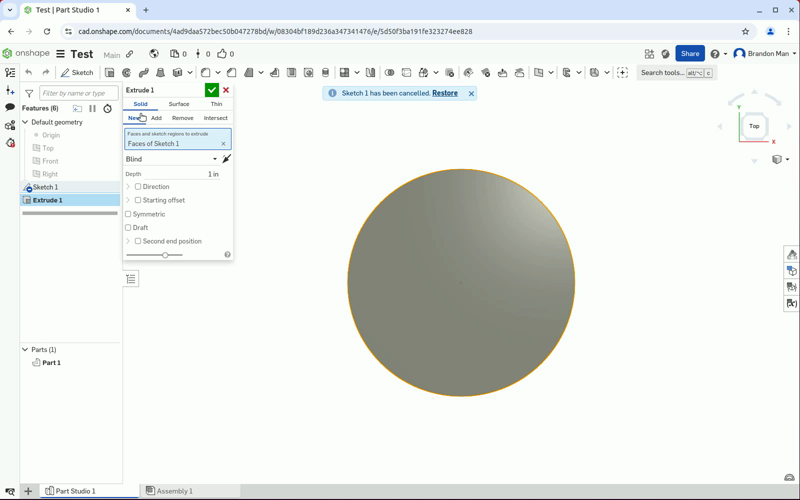
mouse_move(137, 120)
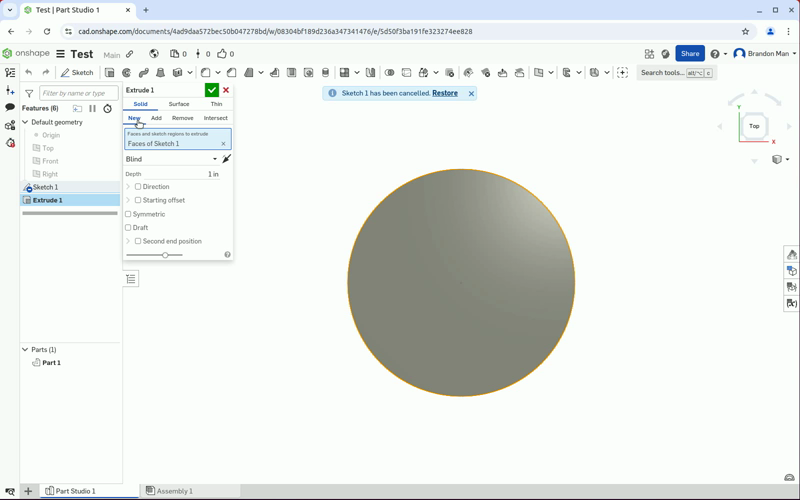
click(137, 120)
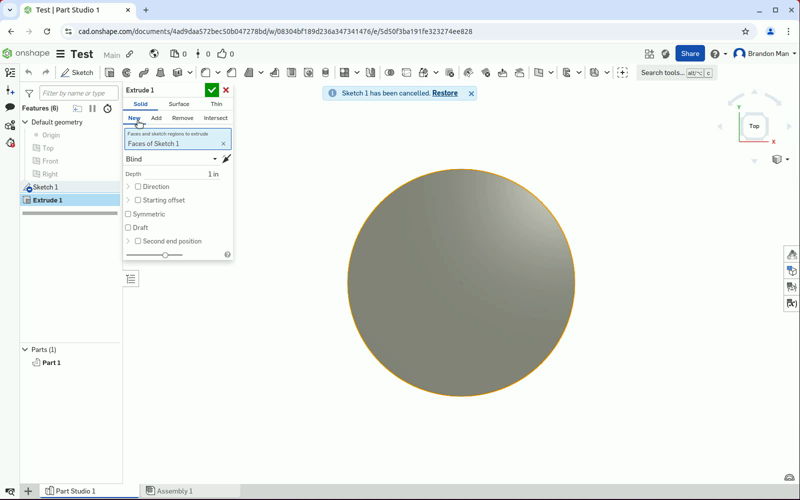
key(tab, 4)
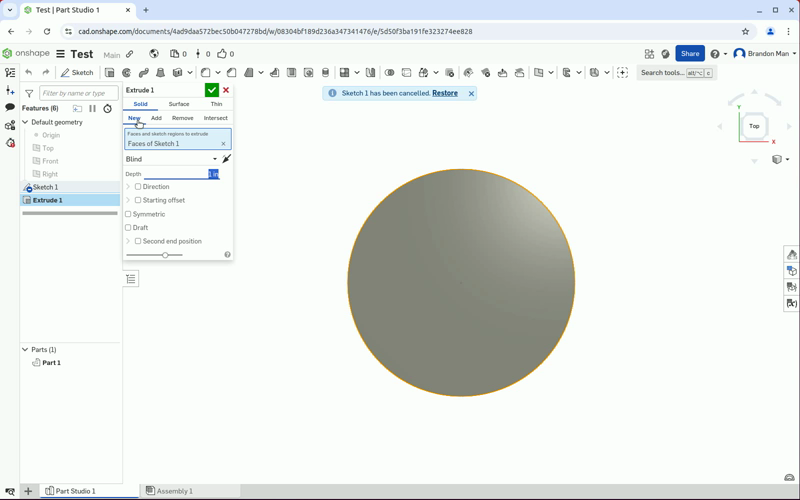
text(4.814)
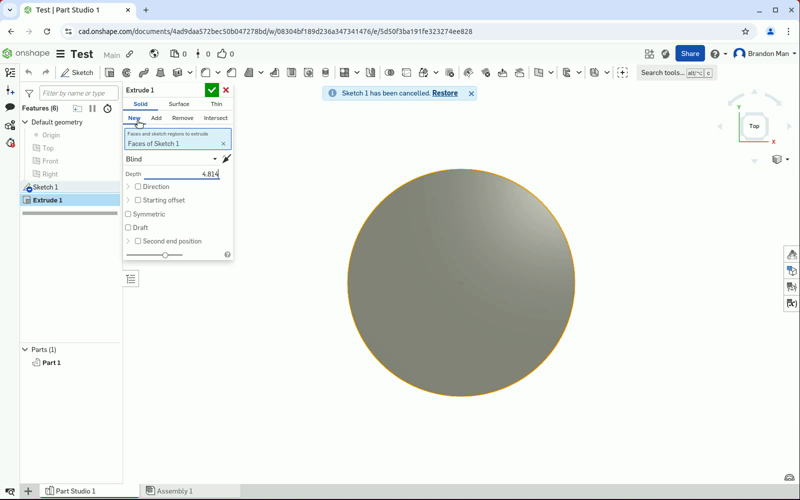
key(enter)
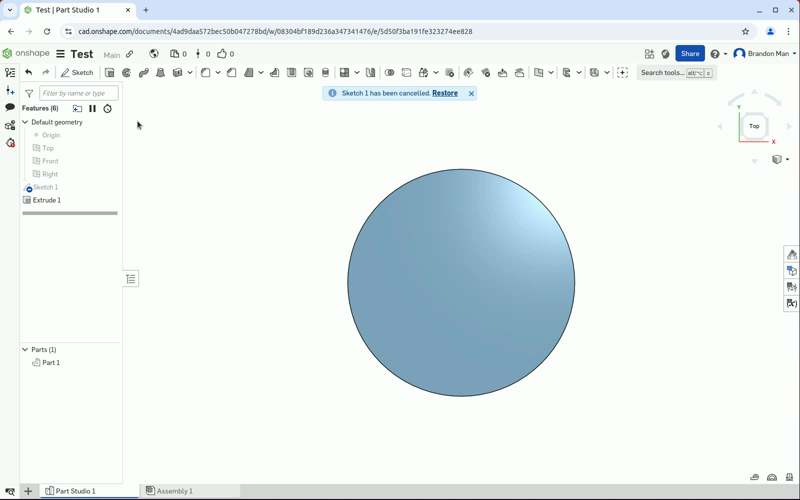
key(shift+h)
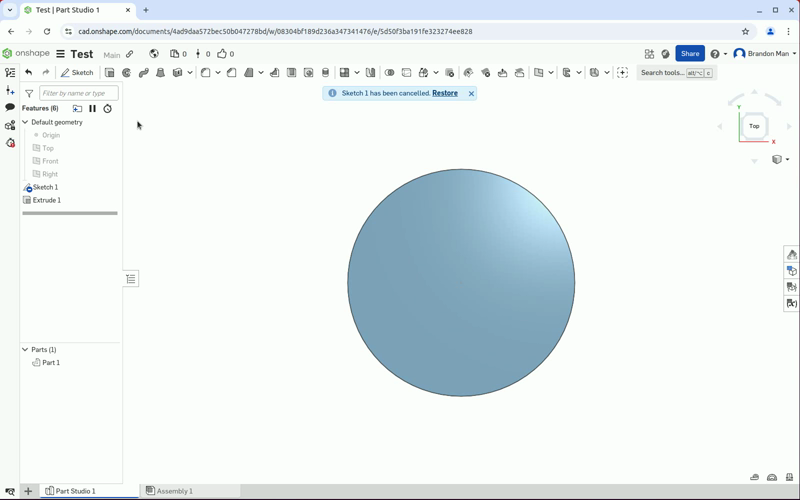
key(shift+h)
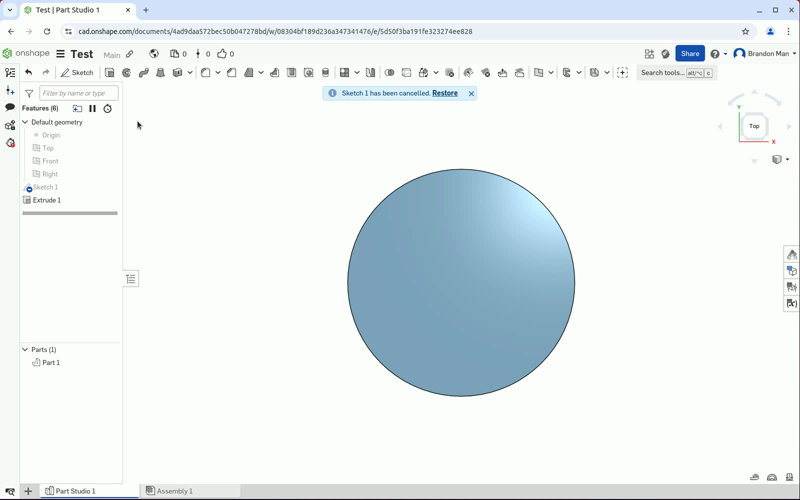
mouse_move(73, 189)
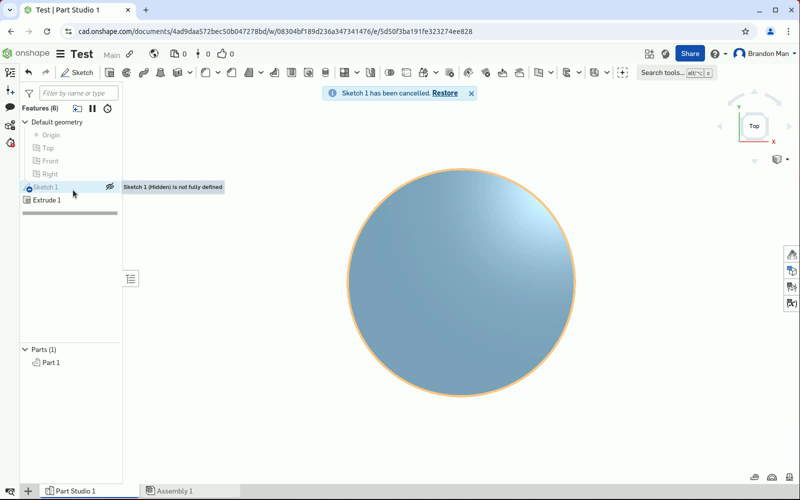
click(73, 189)
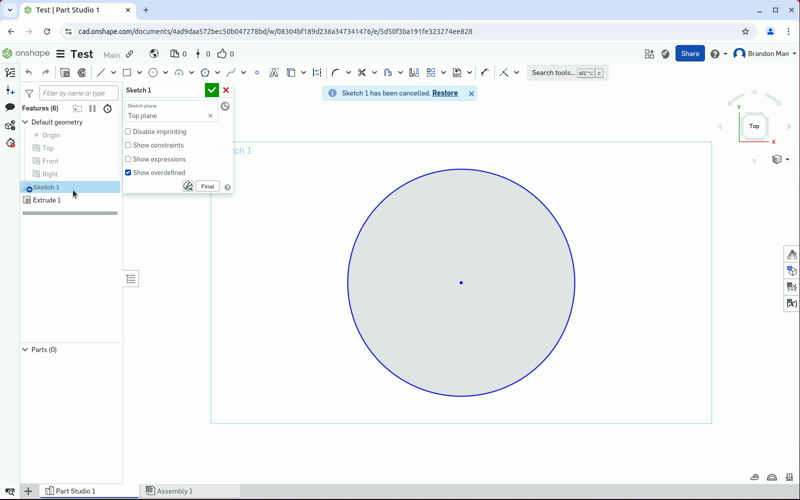
mouse_move(229, 92)
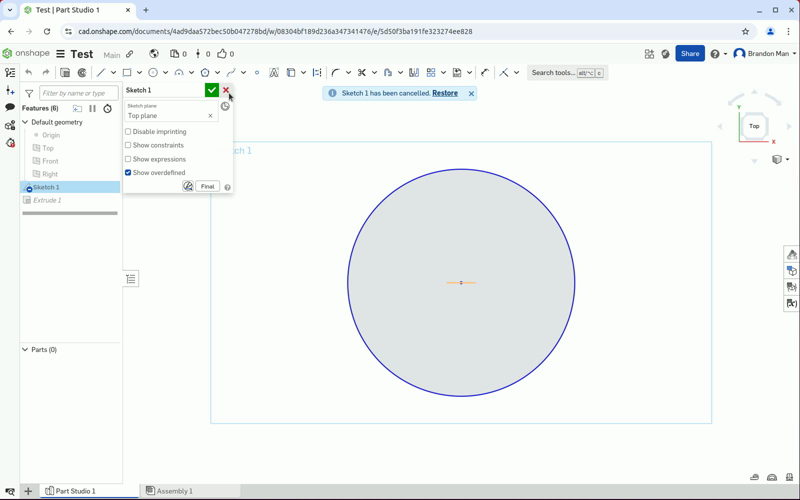
click(229, 92)
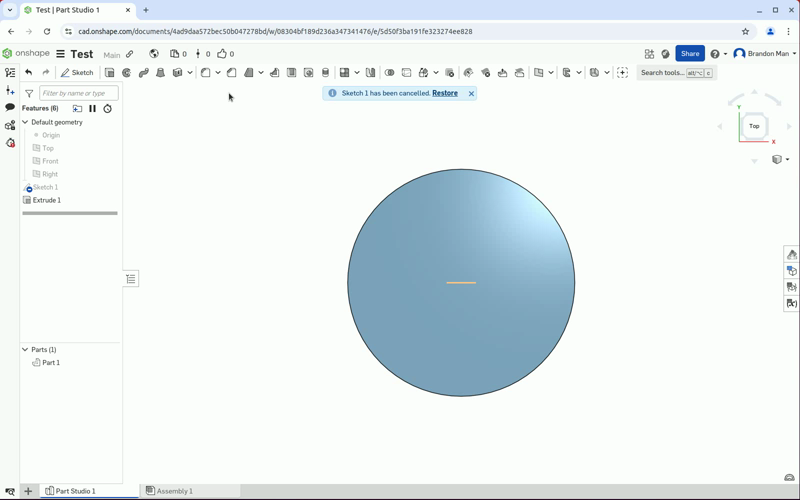
mouse_move(541, 75)
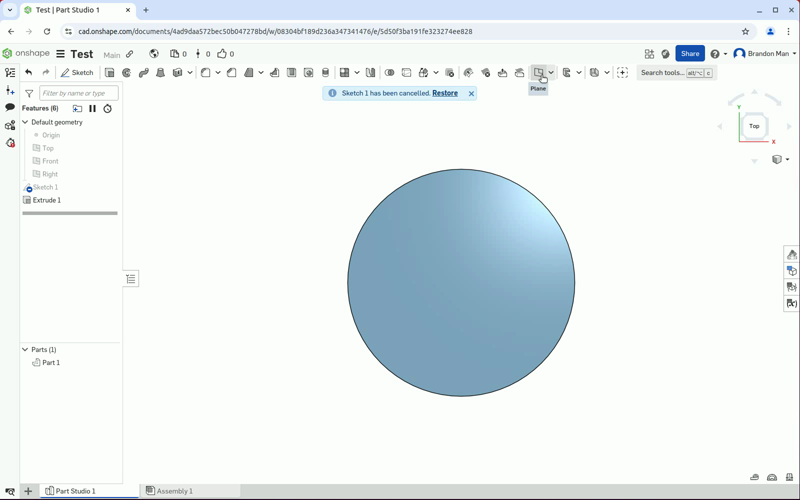
click(541, 75)
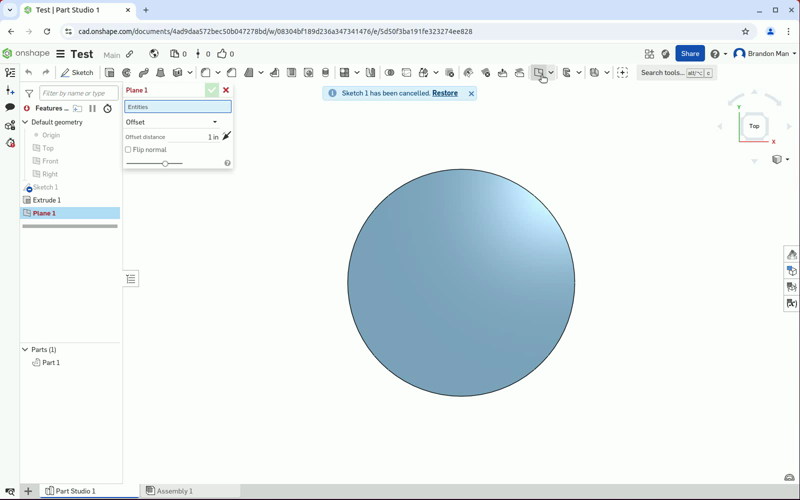
mouse_move(73, 150)
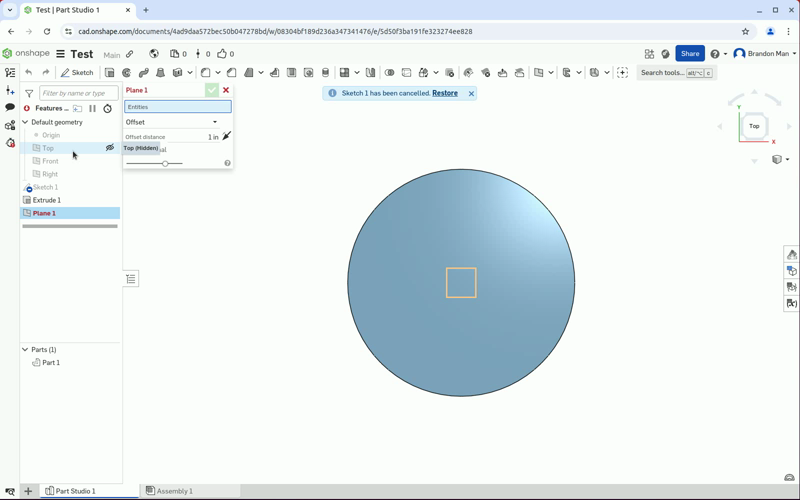
click(73, 150)
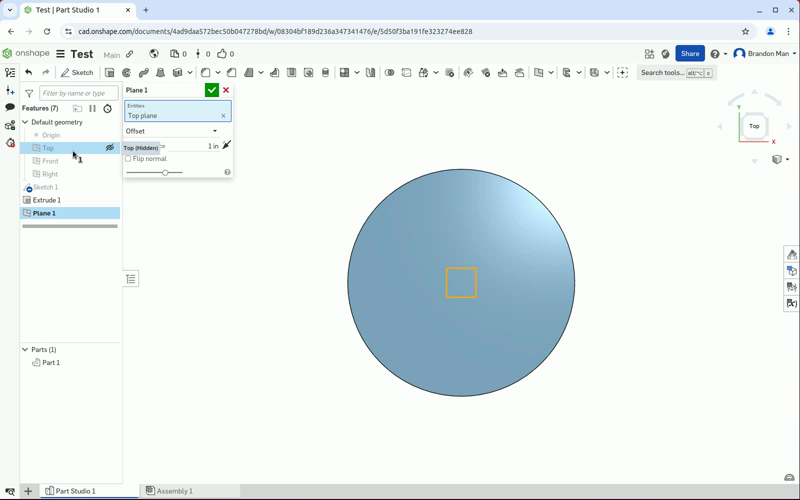
key(tab, 2)
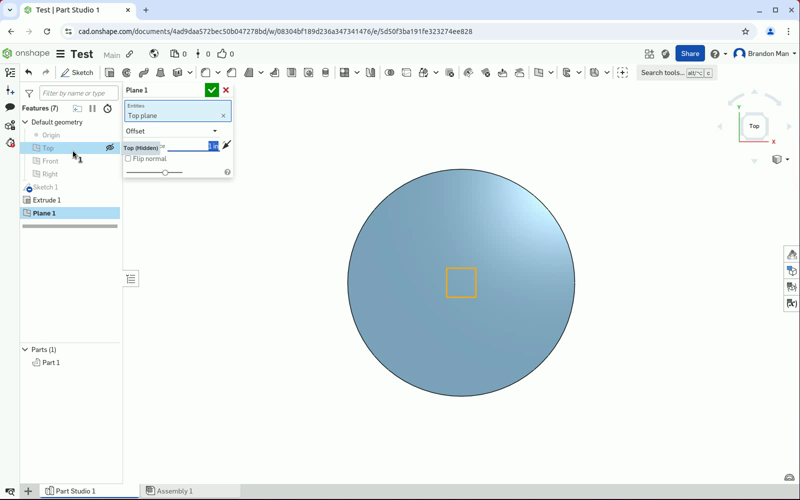
text(4.807)
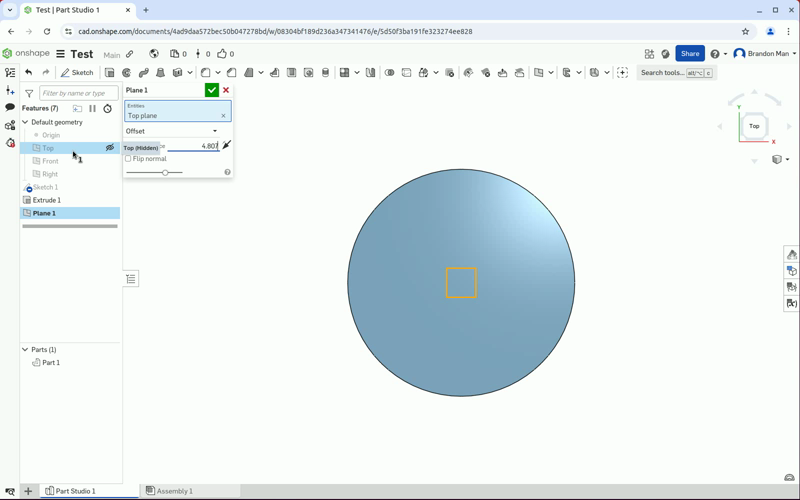
key(enter, 2)
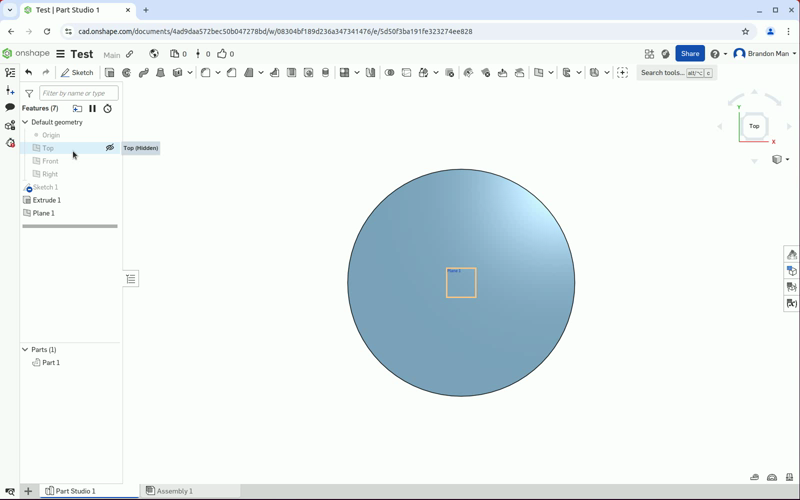
key(shift+s)
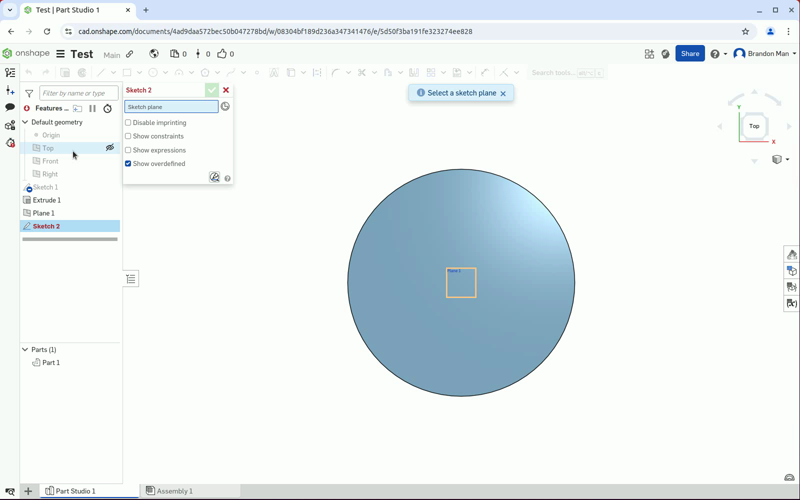
mouse_move(73, 215)
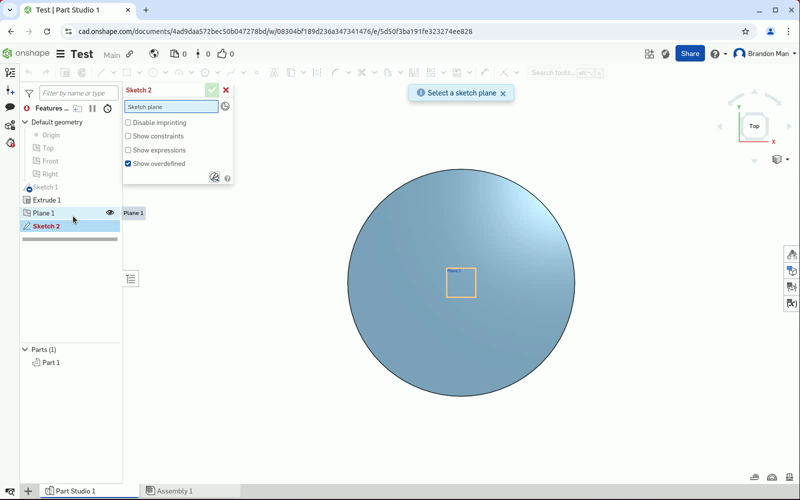
click(73, 215)
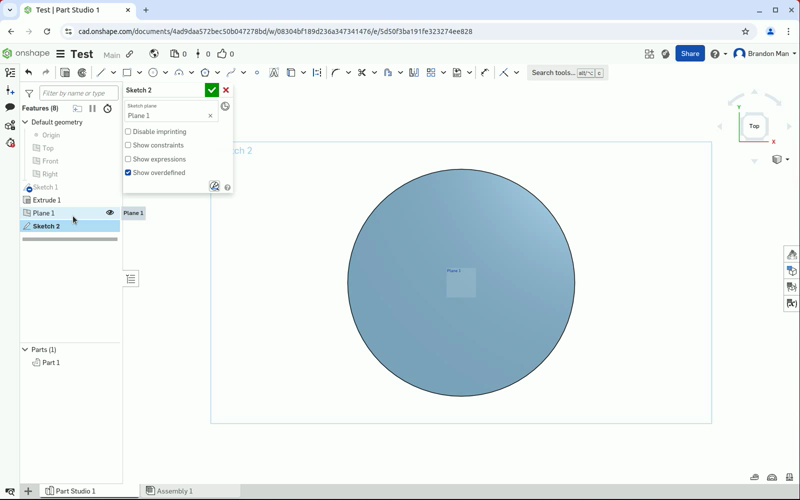
mouse_move(73, 352)
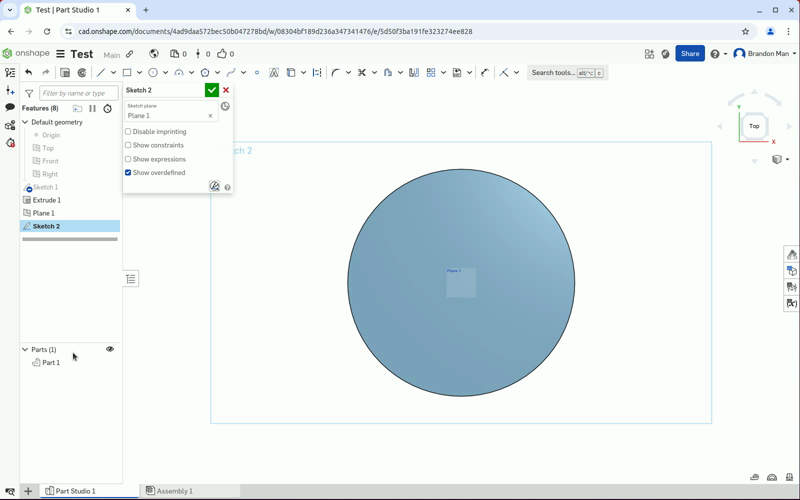
key(y)
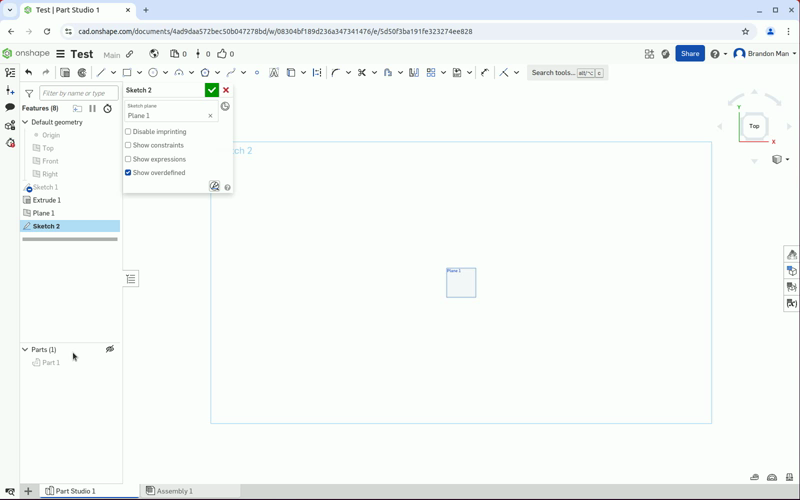
key(c)
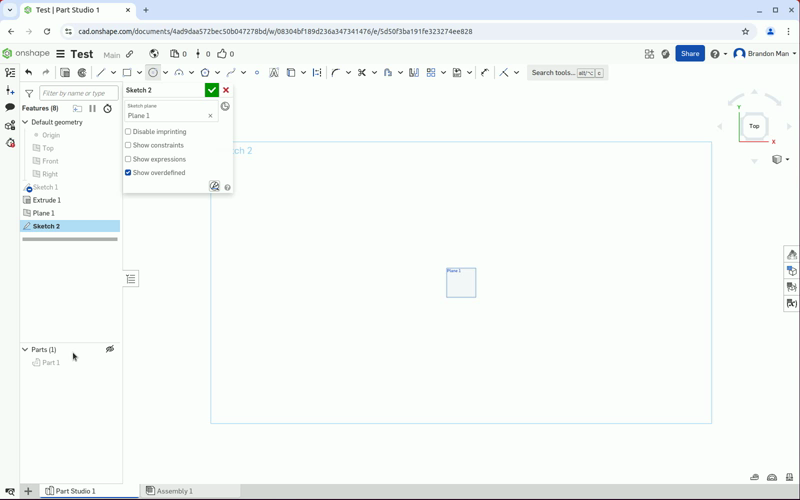
key_down(shift)
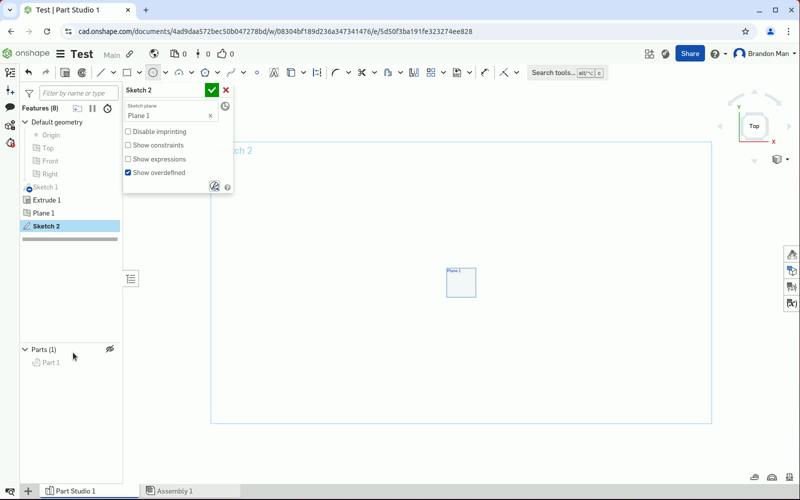
mouse_move(461, 282)
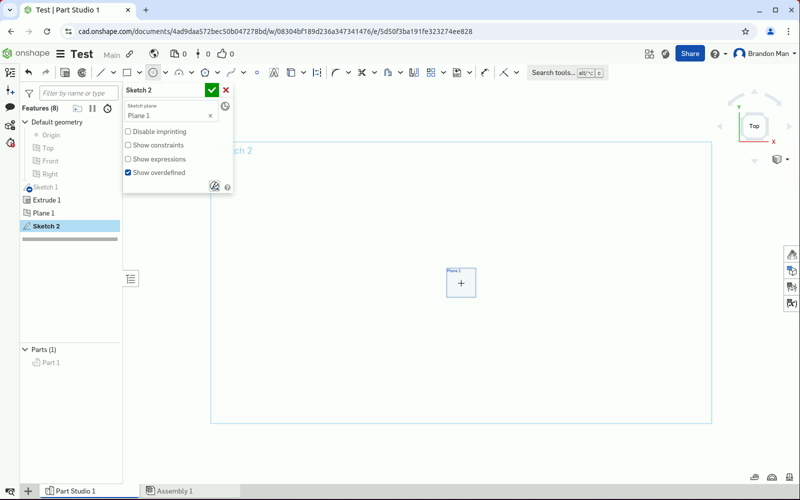
click(461, 282)
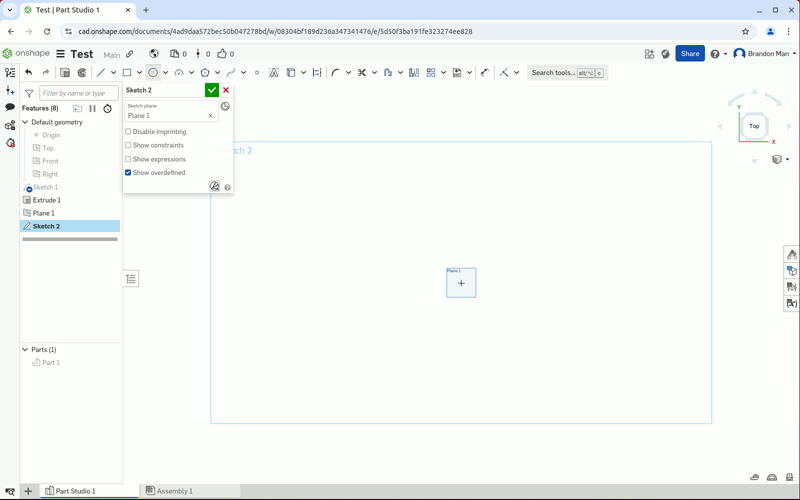
key_up(shift)
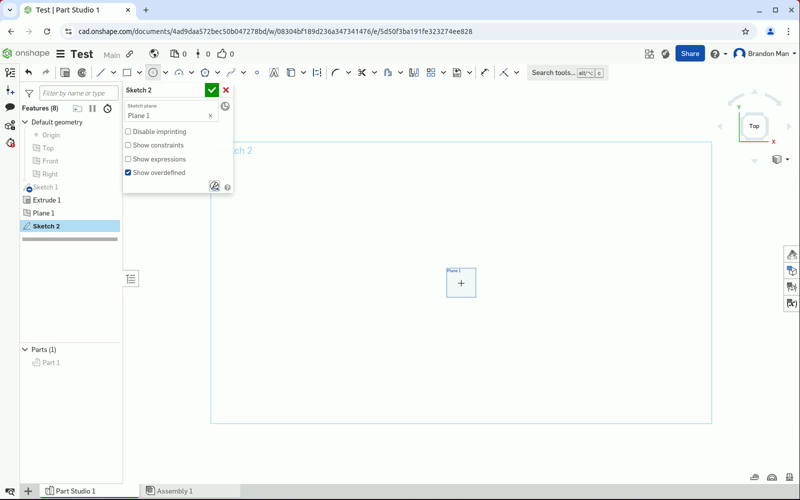
mouse_move(541, 282)
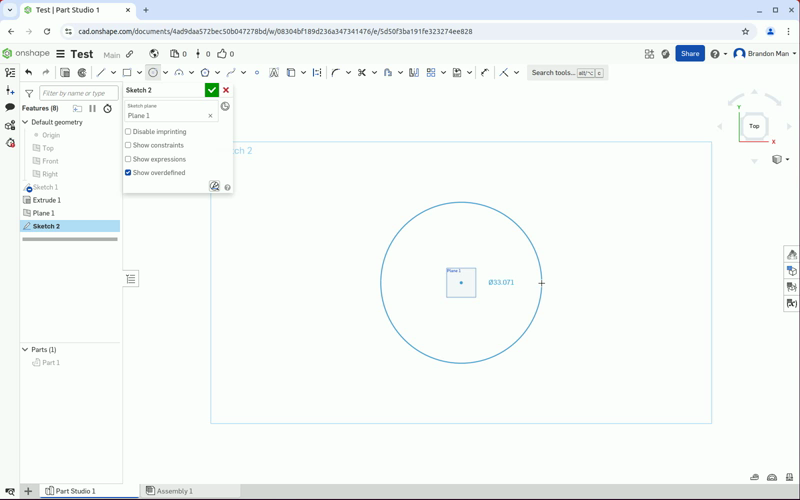
click(541, 282)
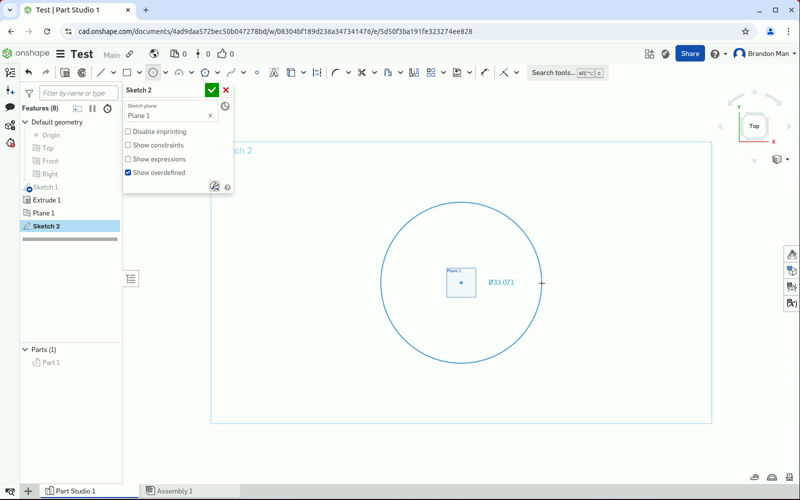
key(esc)
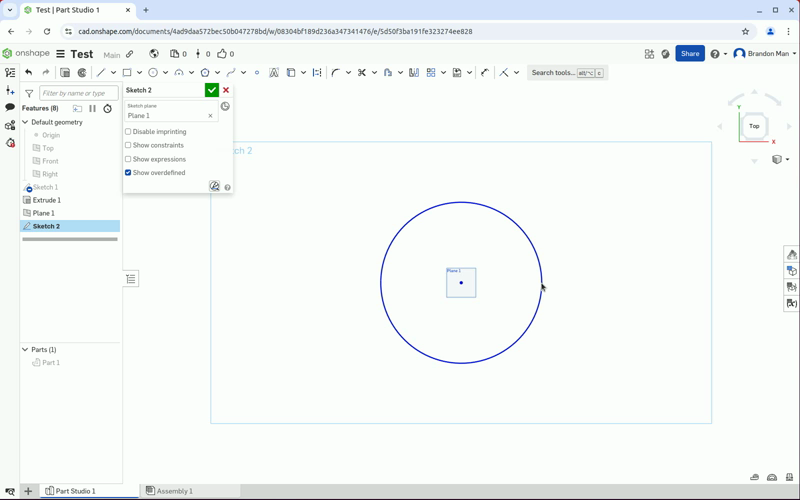
mouse_move(413, 272)
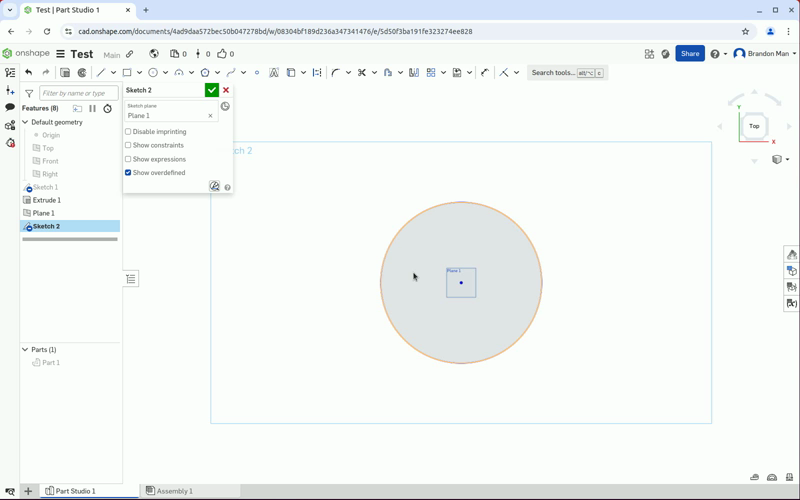
click(413, 272)
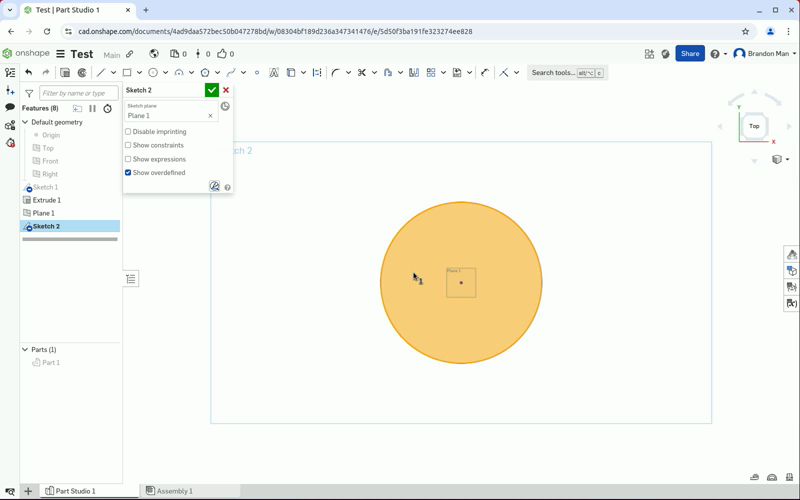
mouse_move(73, 352)
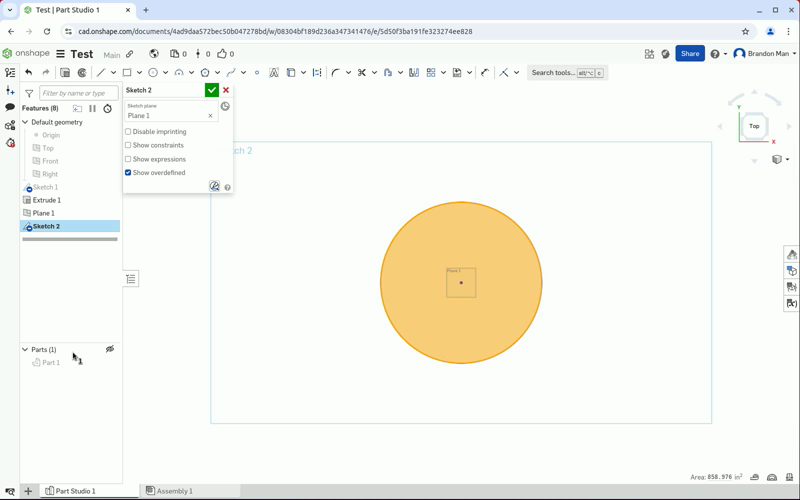
key(shift+y)
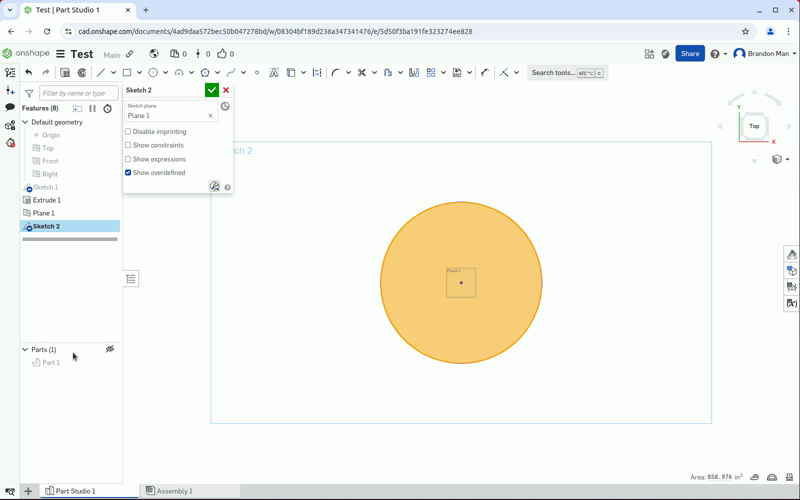
key(shift+e)
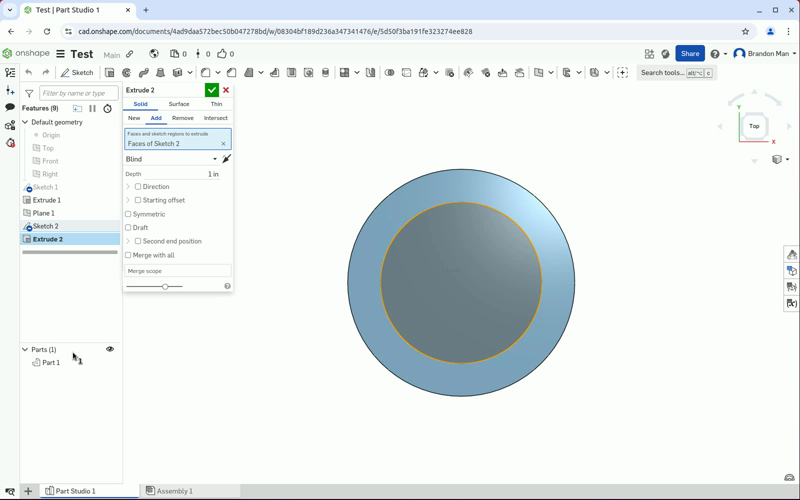
mouse_move(143, 106)
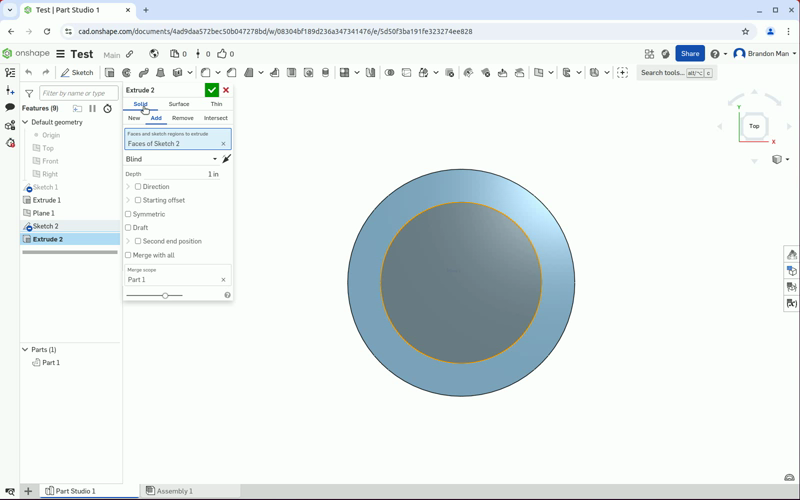
click(143, 106)
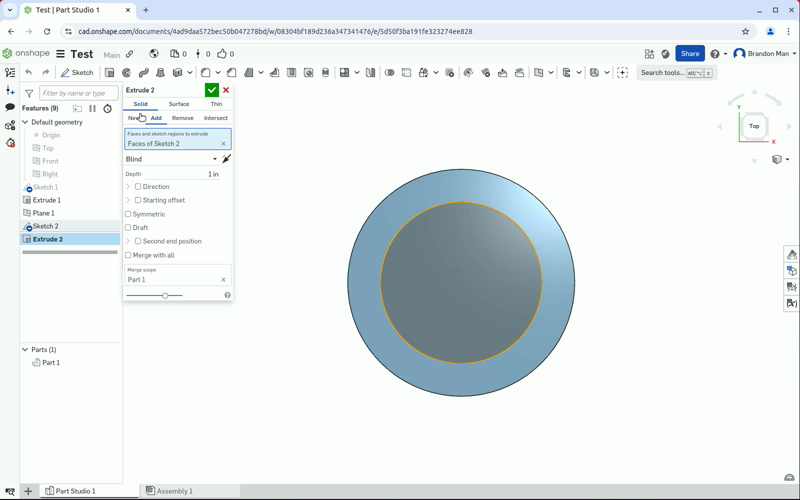
mouse_move(137, 120)
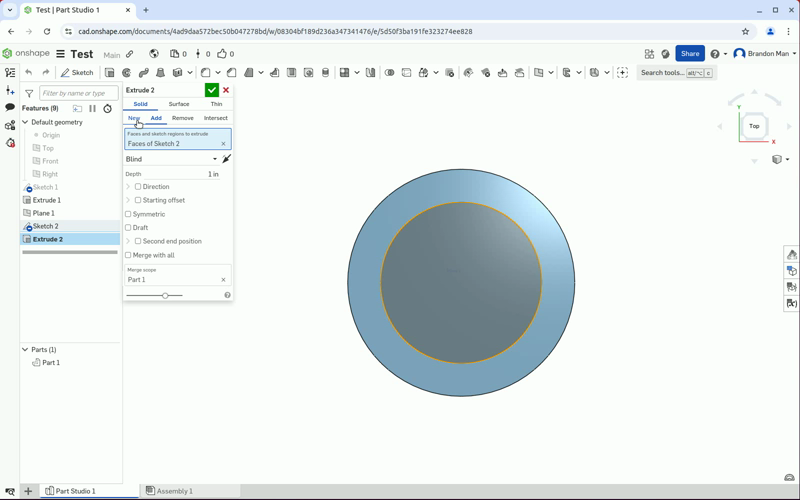
click(137, 120)
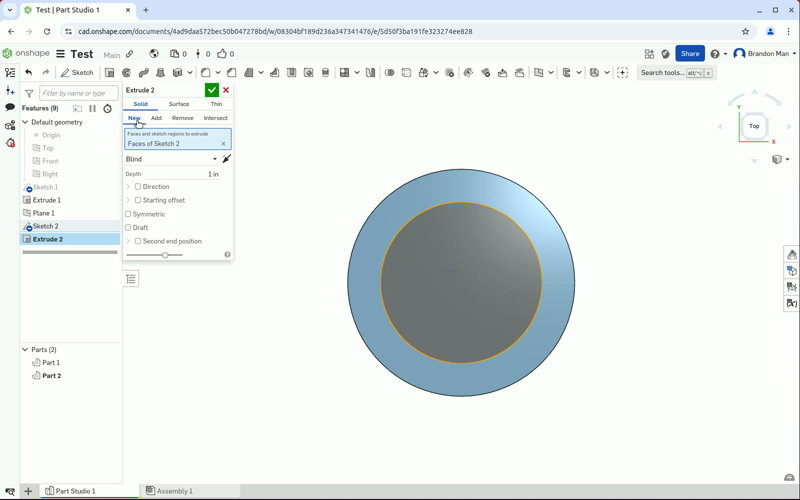
key(tab, 4)
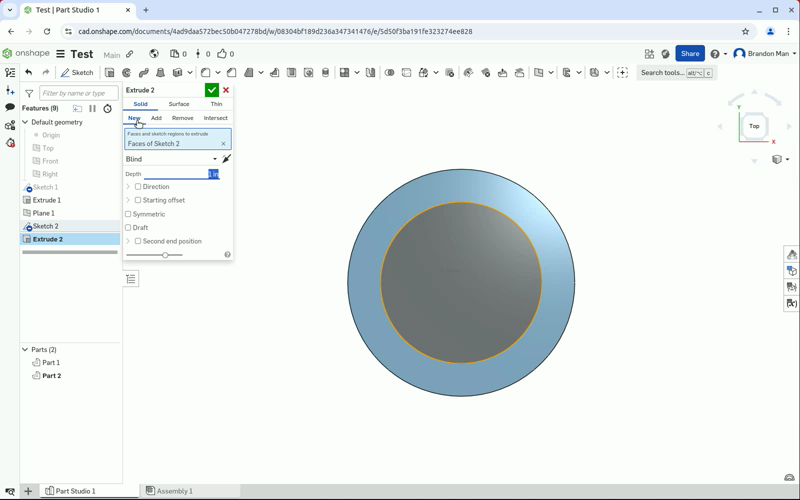
text(4.333)
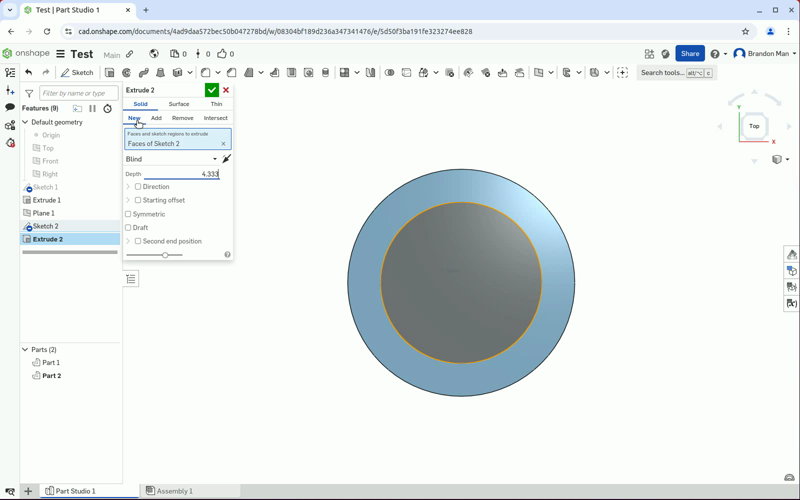
key(enter)
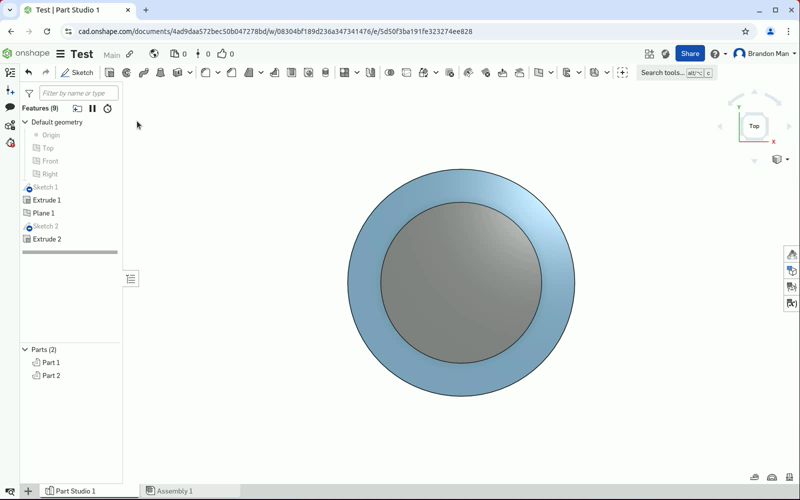
key(shift+h)
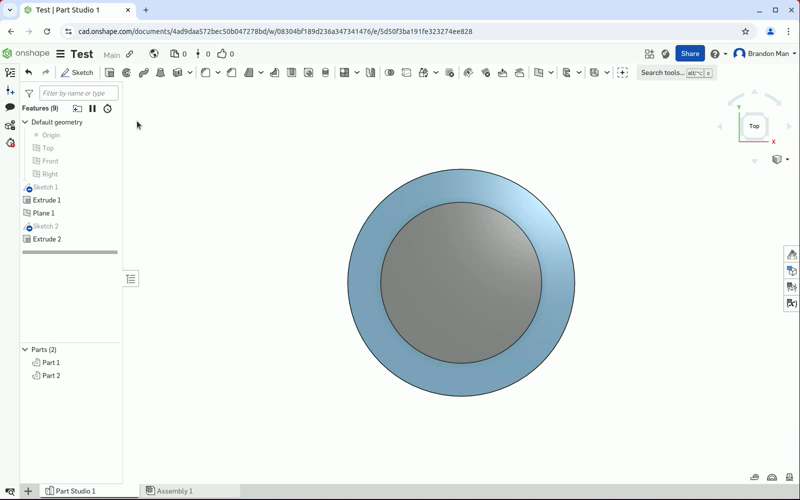
key(shift+h)
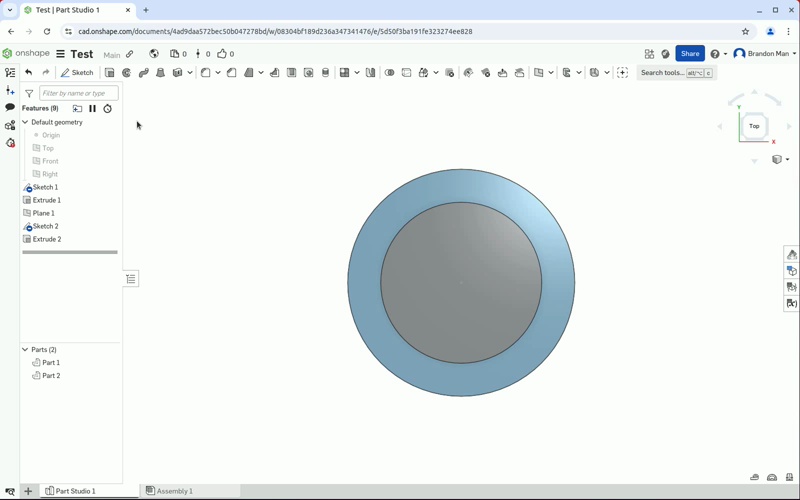
key(shift+7)
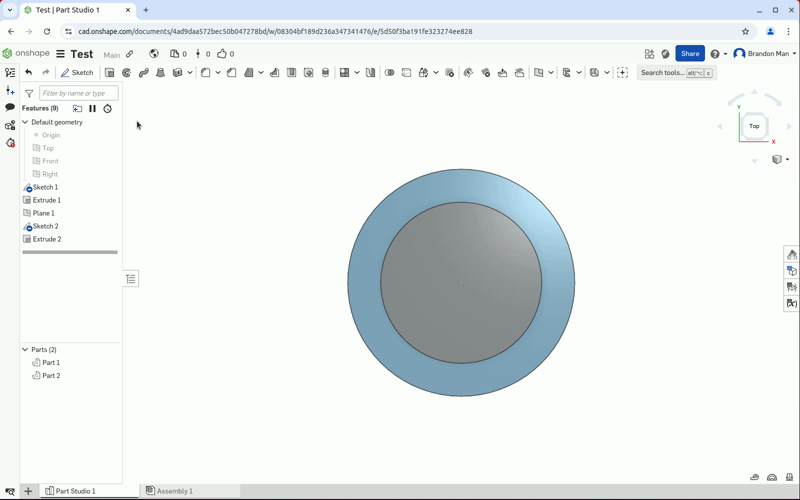
key(up, 3)
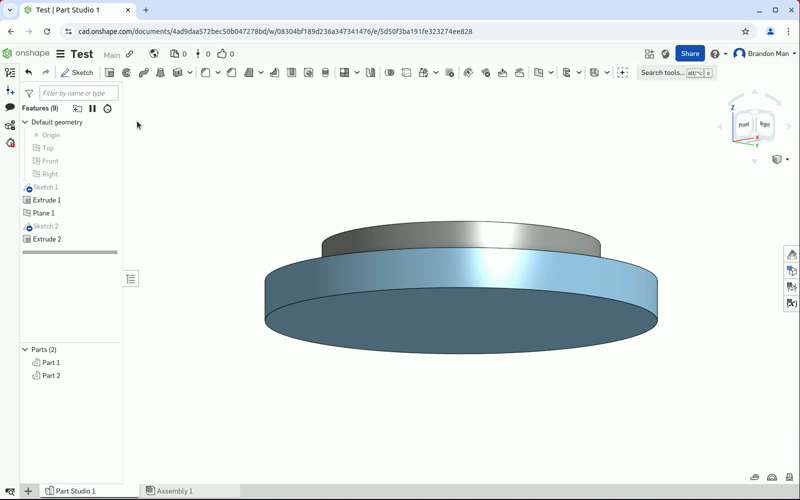
key(left, 3)
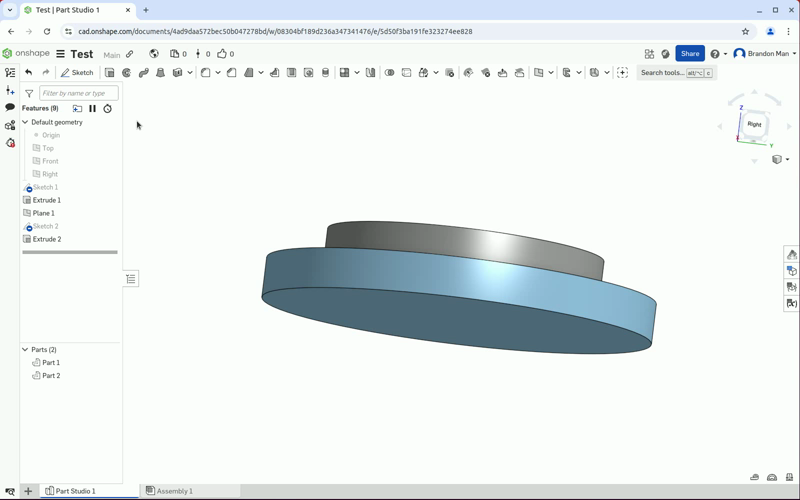
key(right, 3)
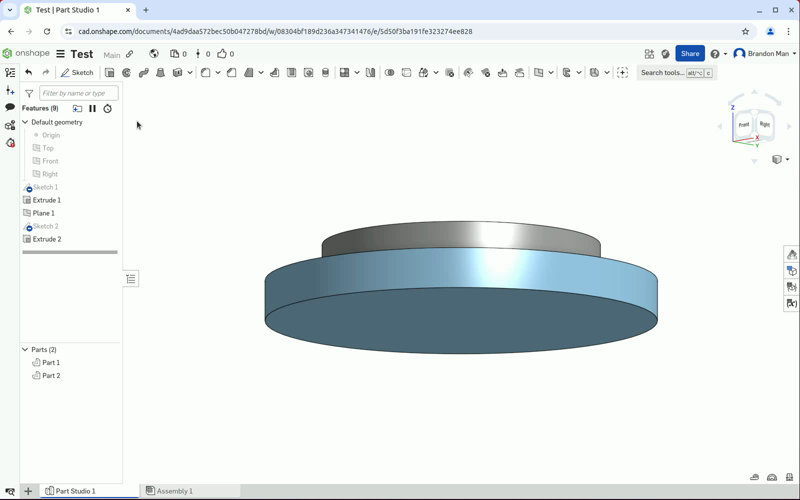
key(down, 3)
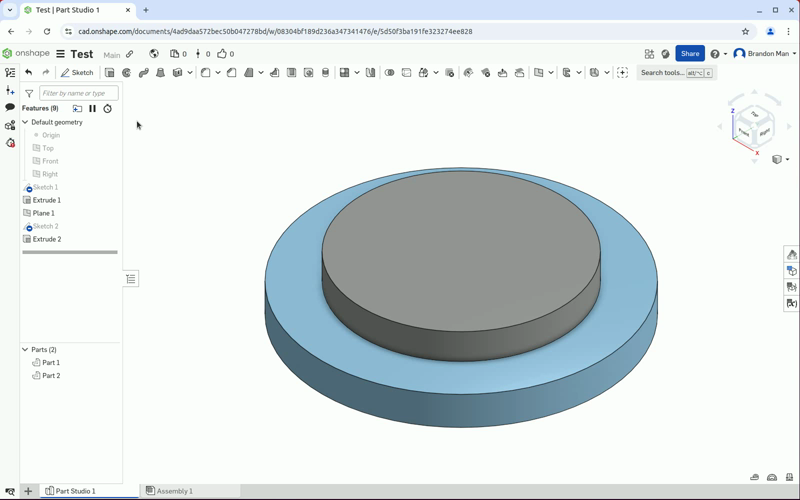
mouse_move(73, 189)
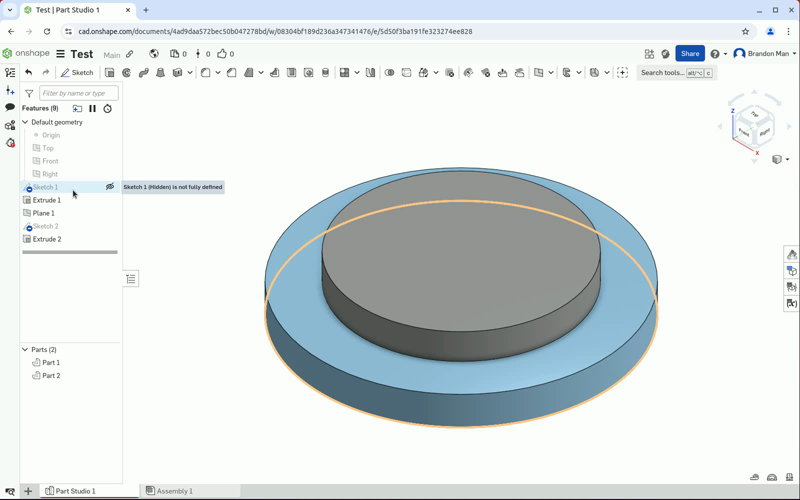
click(73, 189)